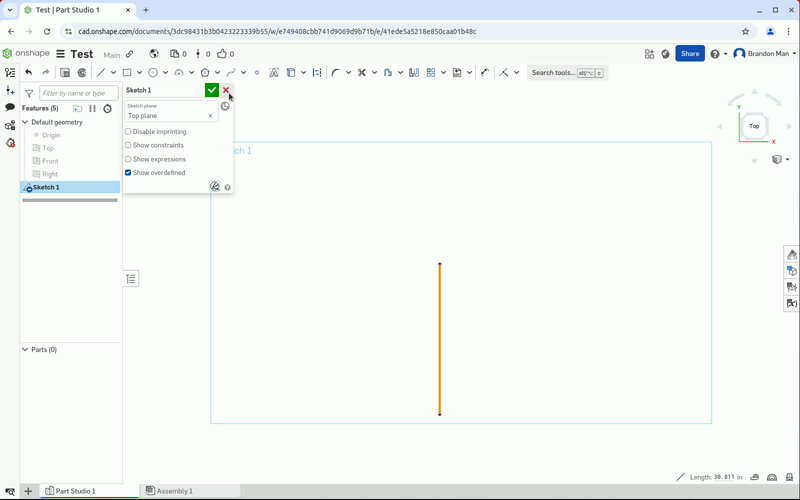
key(shift+h)
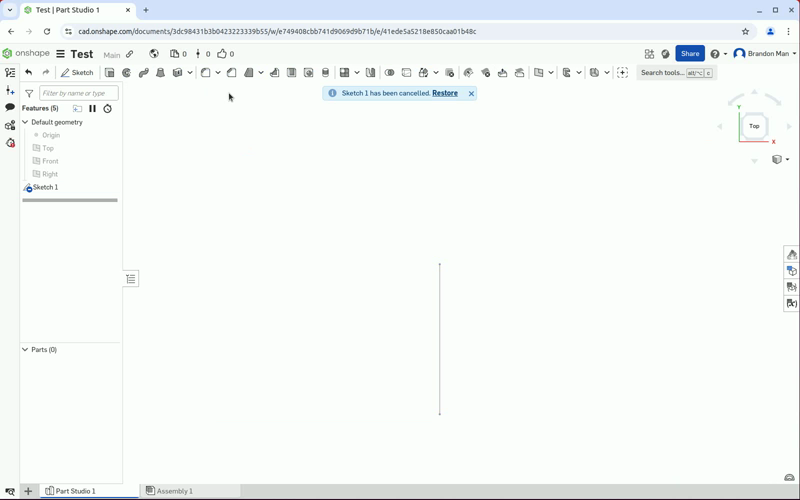
key(shift+s)
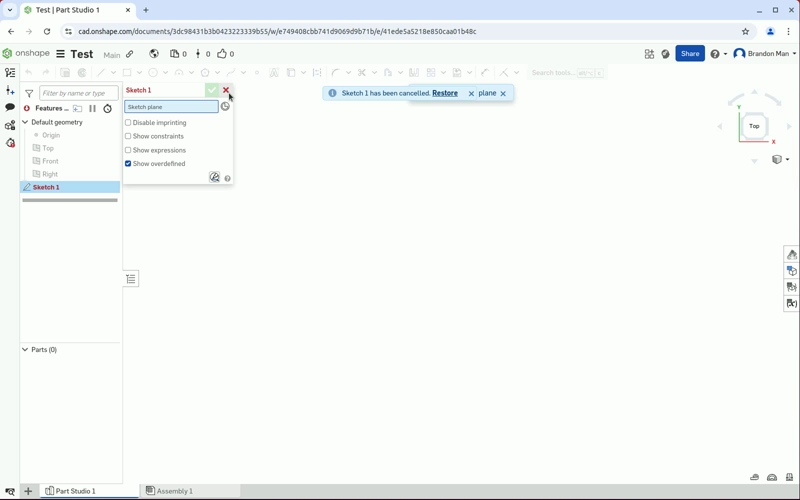
mouse_move(73, 150)
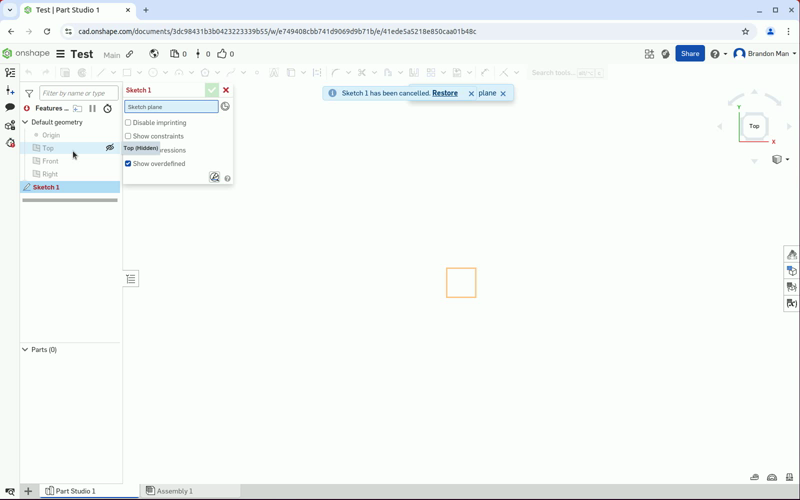
click(73, 150)
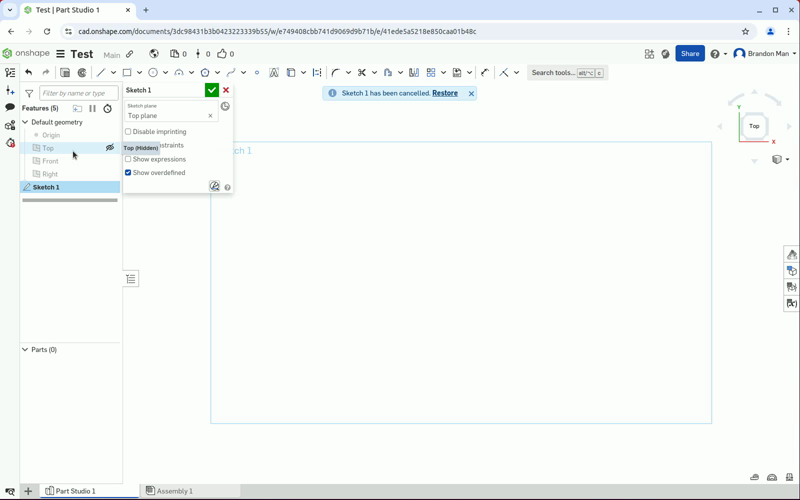
mouse_move(73, 352)
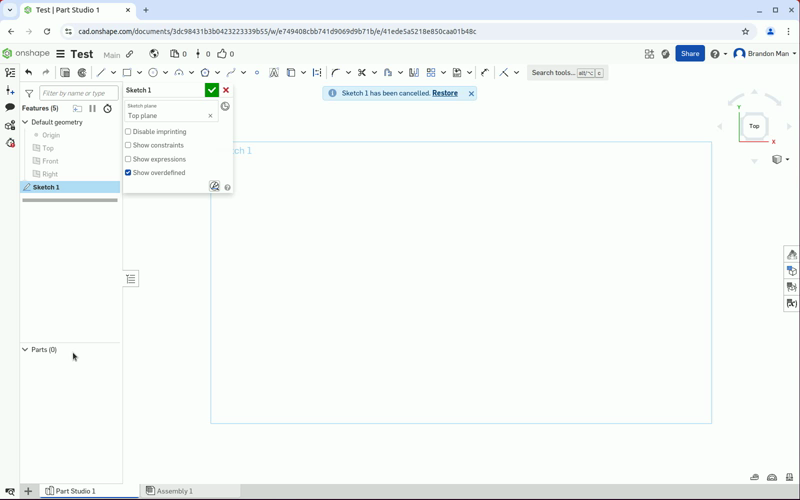
key(y)
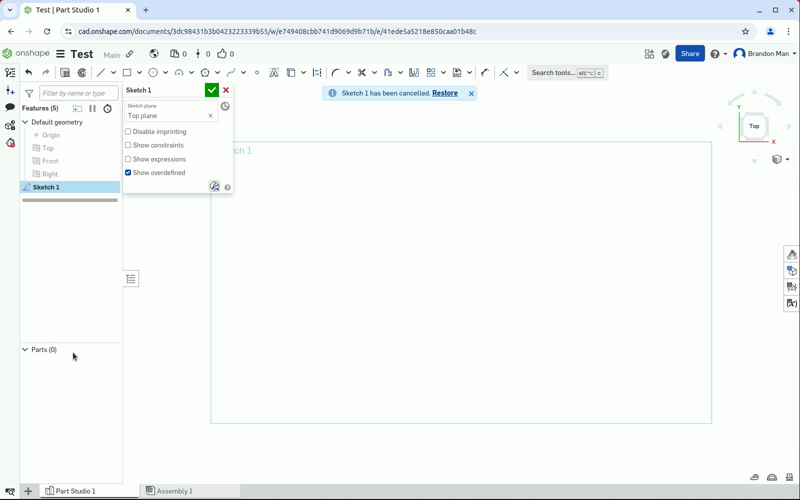
key(c)
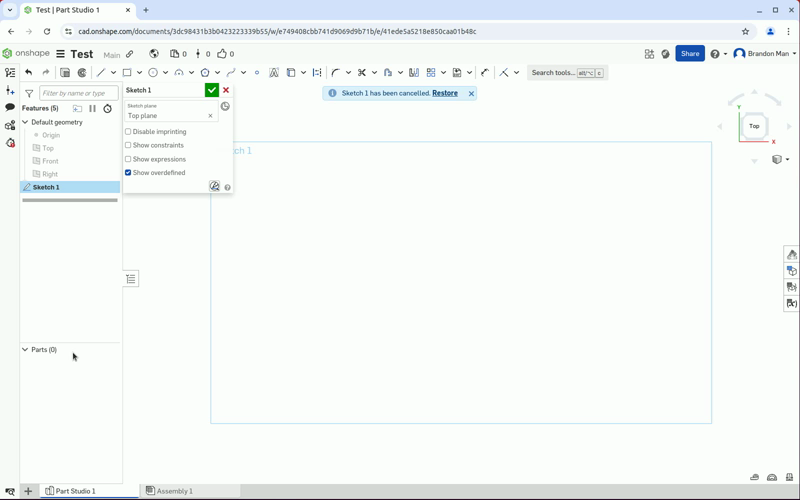
key_down(shift)
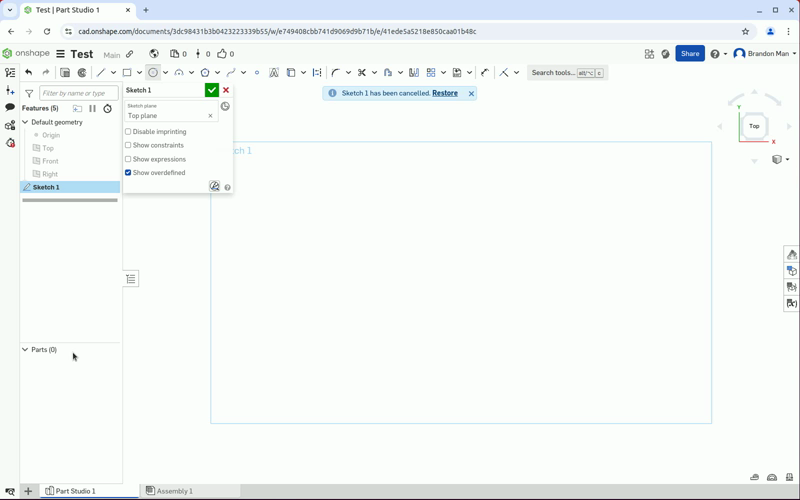
mouse_move(461, 282)
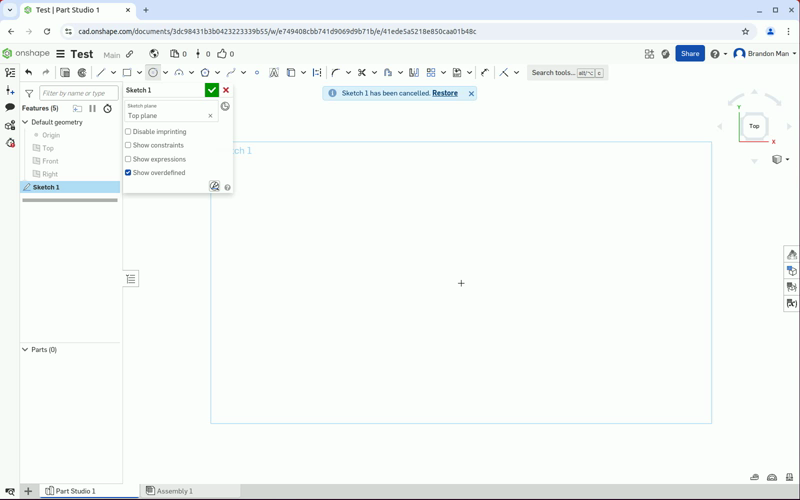
click(461, 282)
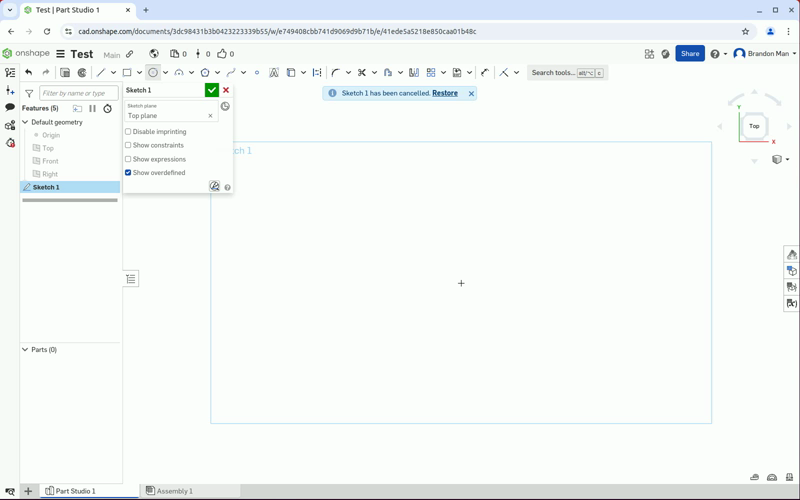
key_up(shift)
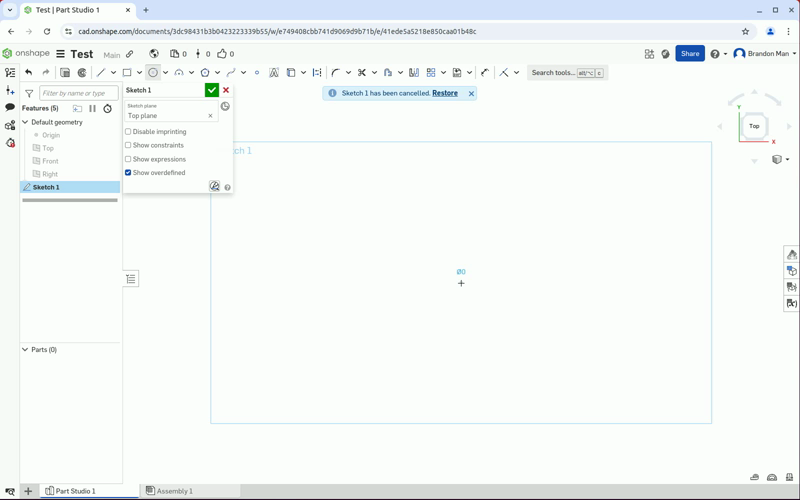
mouse_move(532, 282)
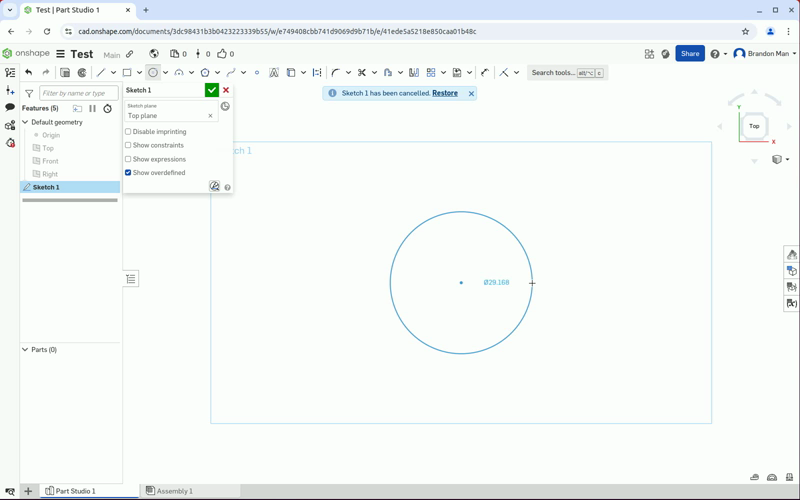
click(532, 282)
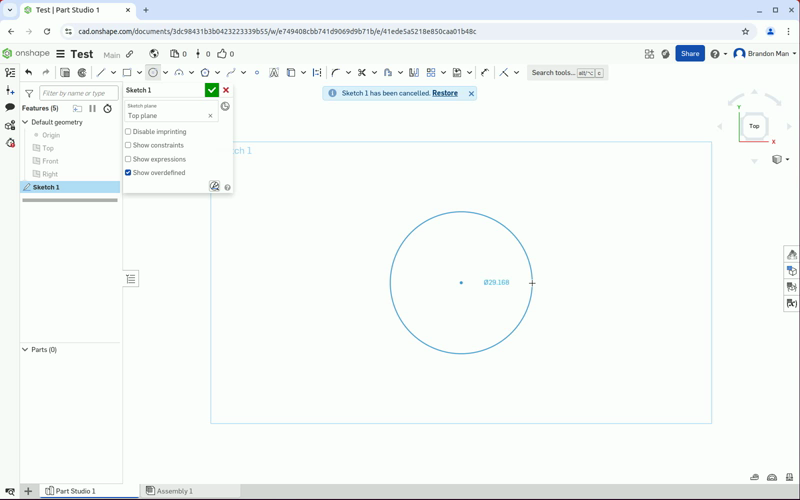
key(esc)
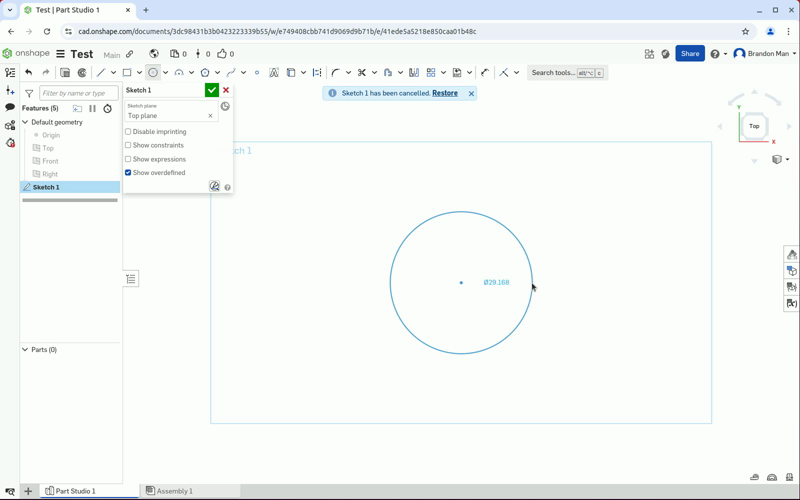
mouse_move(453, 311)
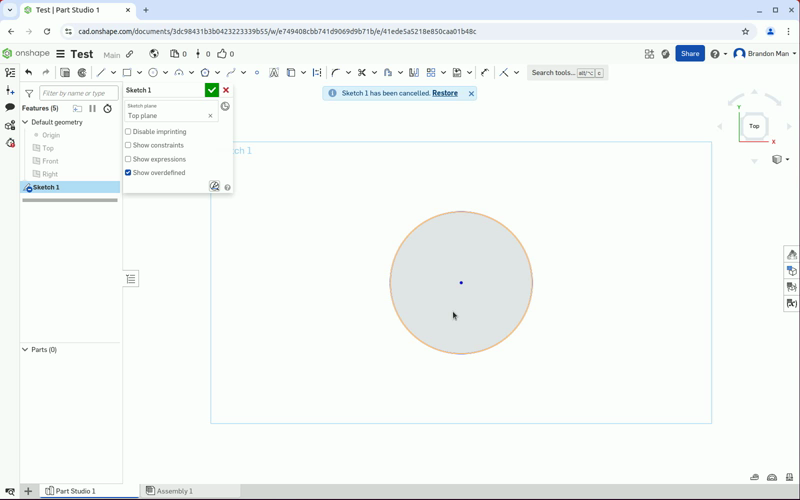
click(453, 311)
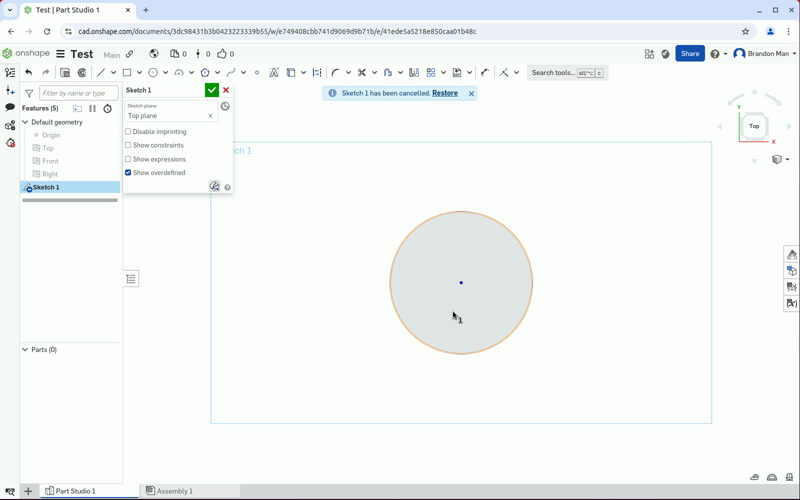
mouse_move(73, 352)
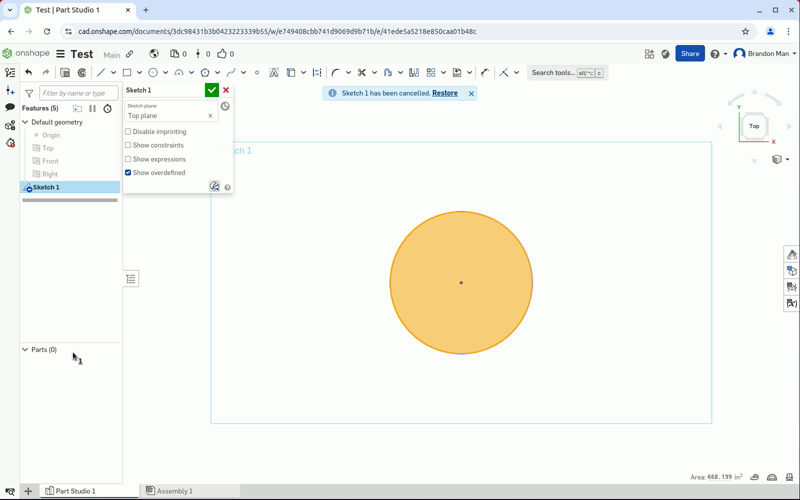
key(shift+y)
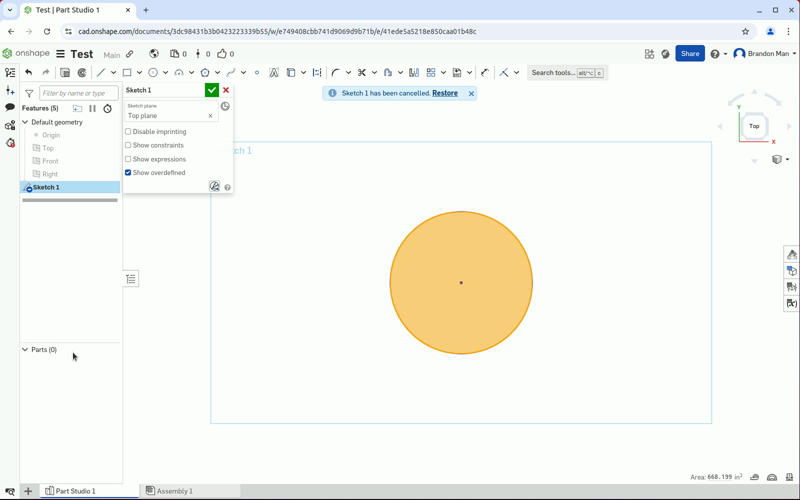
key(shift+e)
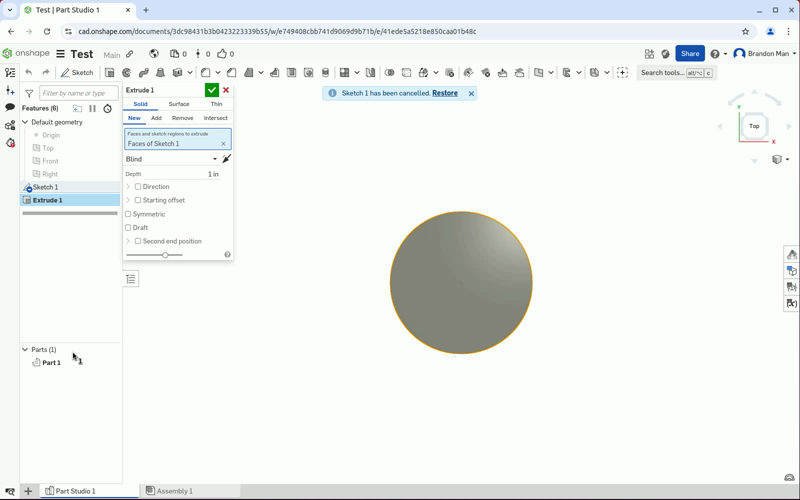
mouse_move(143, 106)
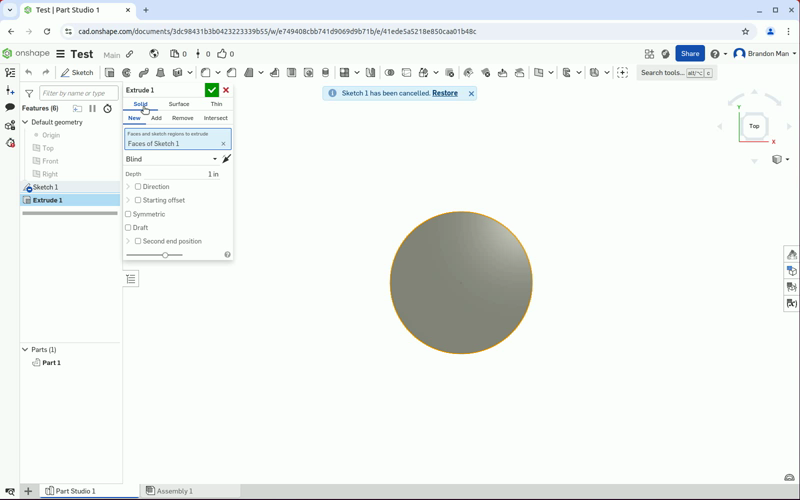
click(143, 106)
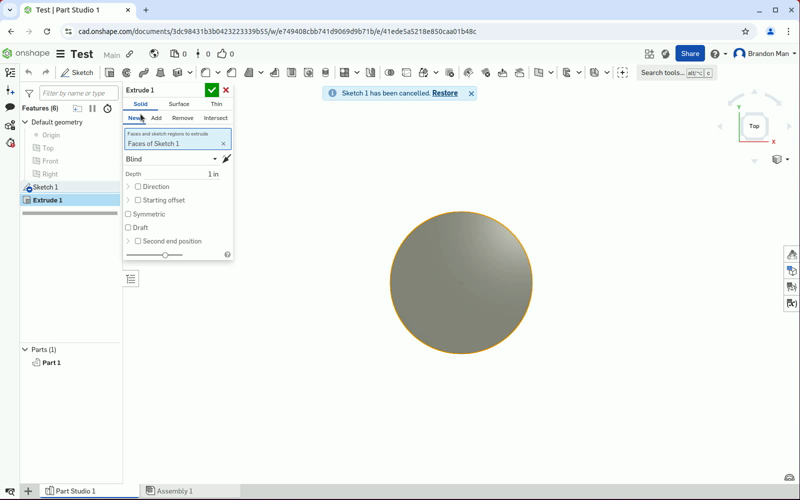
mouse_move(137, 120)
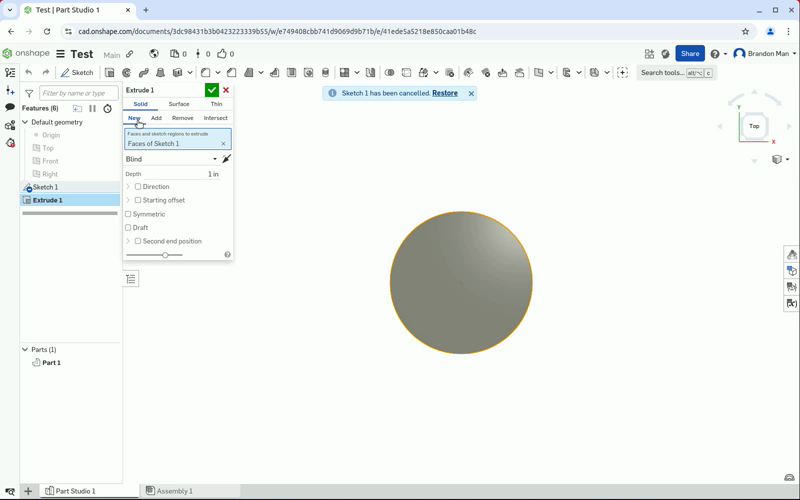
click(137, 120)
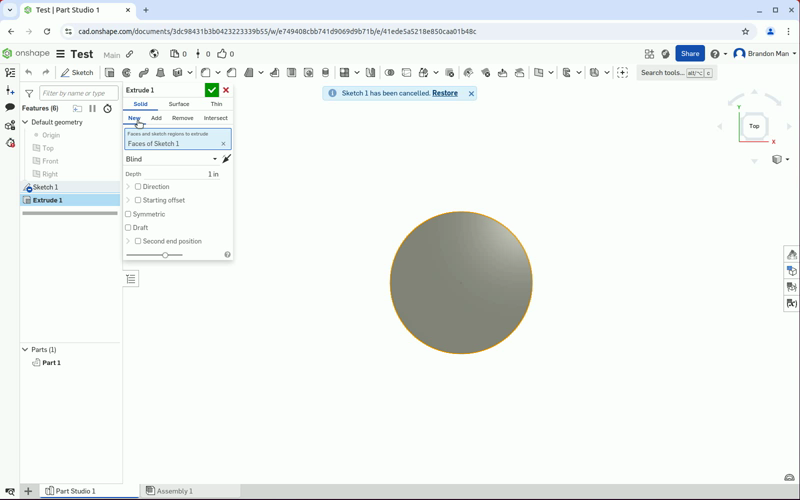
key(tab, 4)
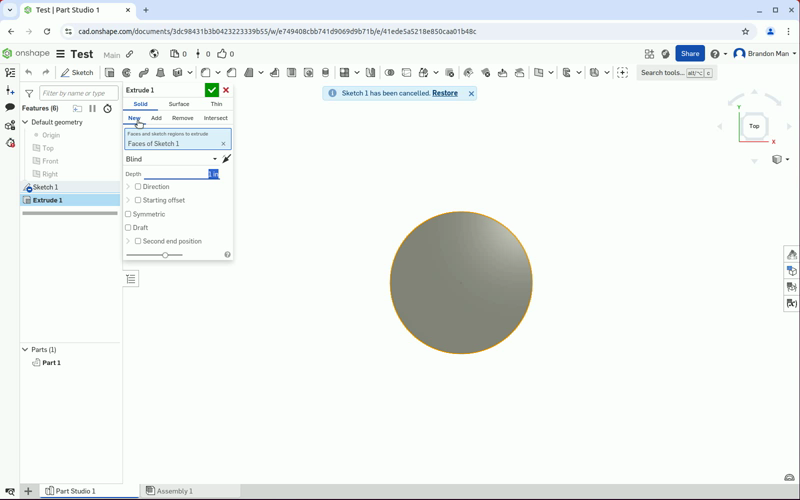
text(5.777)
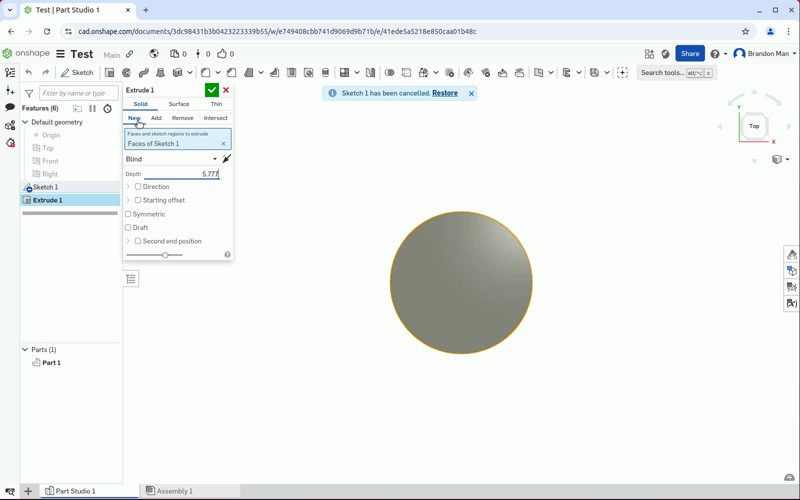
key(enter)
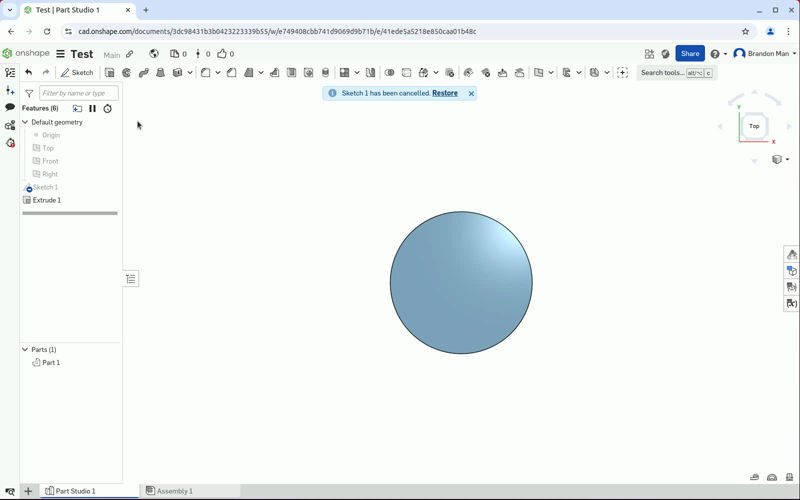
key(shift+h)
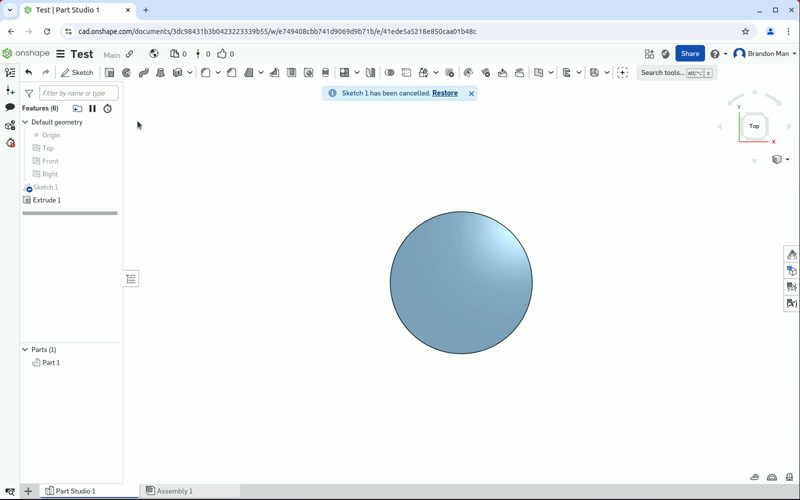
key(shift+h)
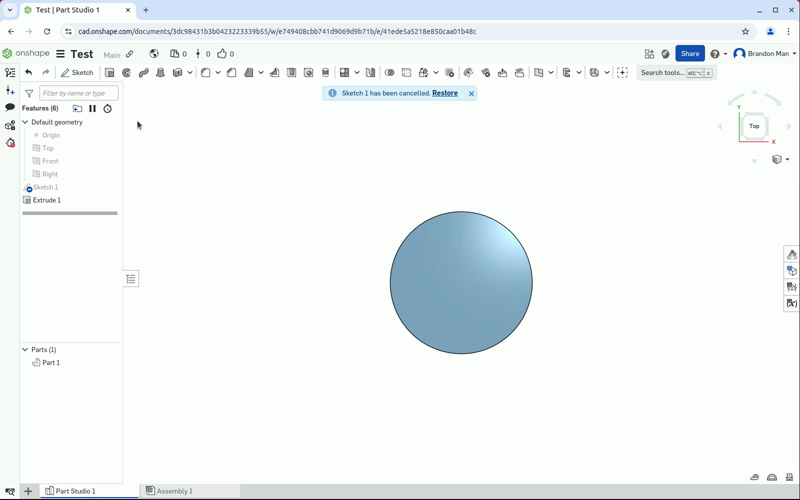
mouse_move(73, 189)
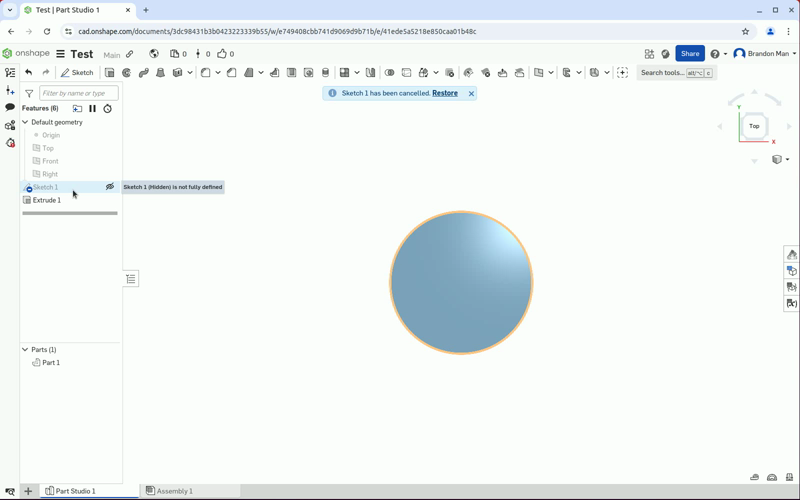
click(73, 189)
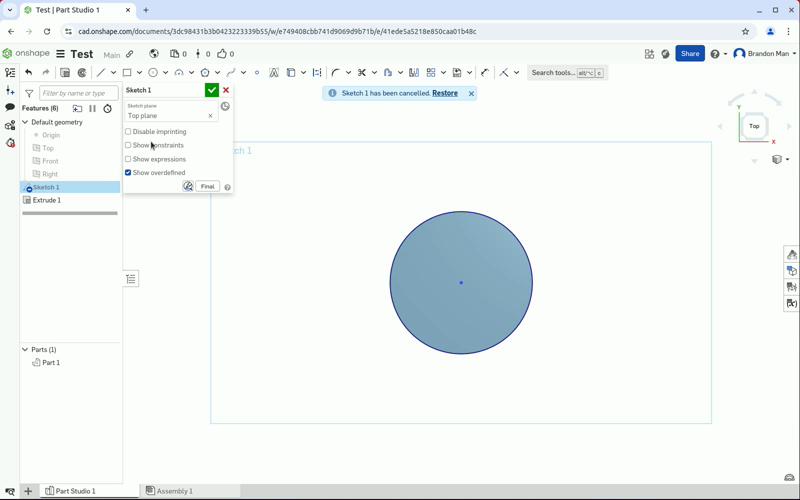
mouse_move(229, 92)
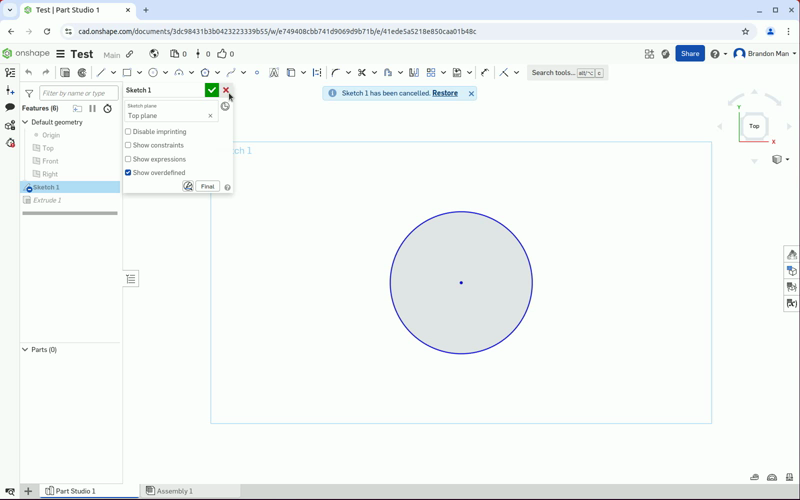
click(229, 92)
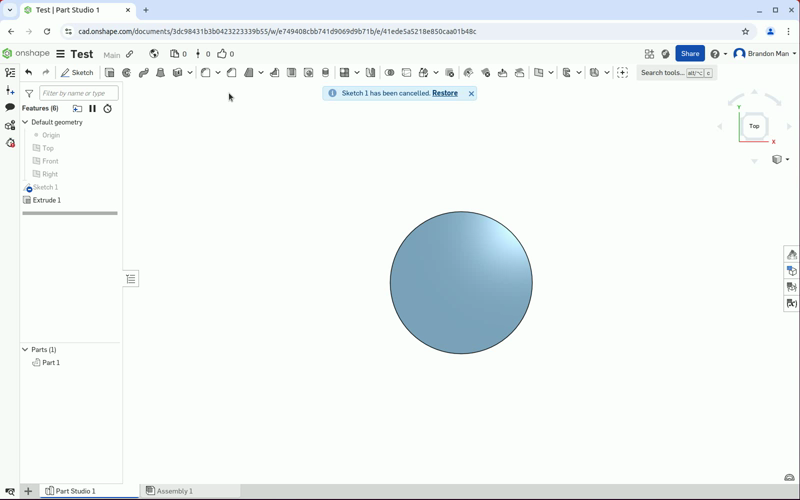
mouse_move(541, 75)
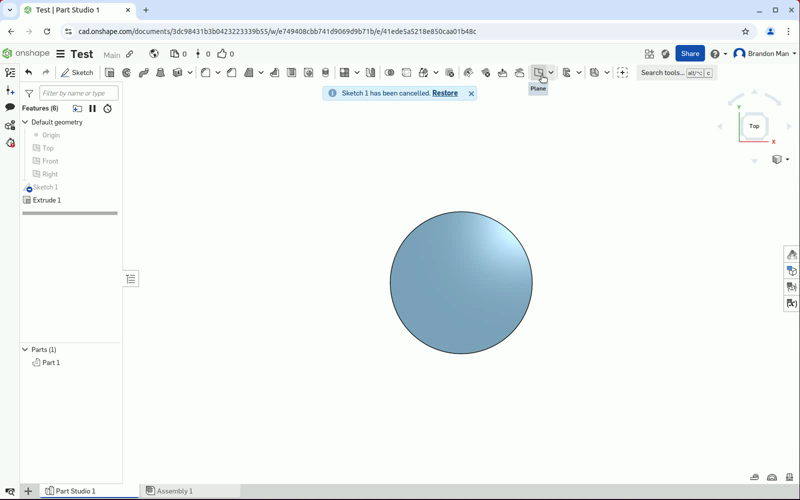
click(541, 75)
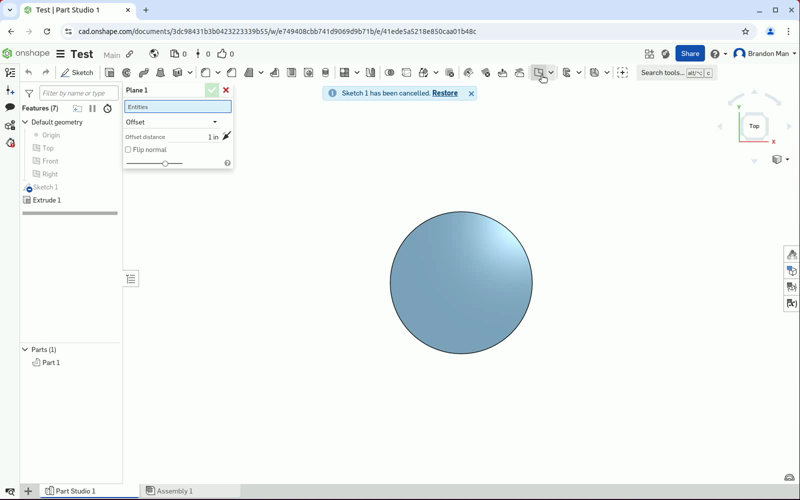
mouse_move(73, 150)
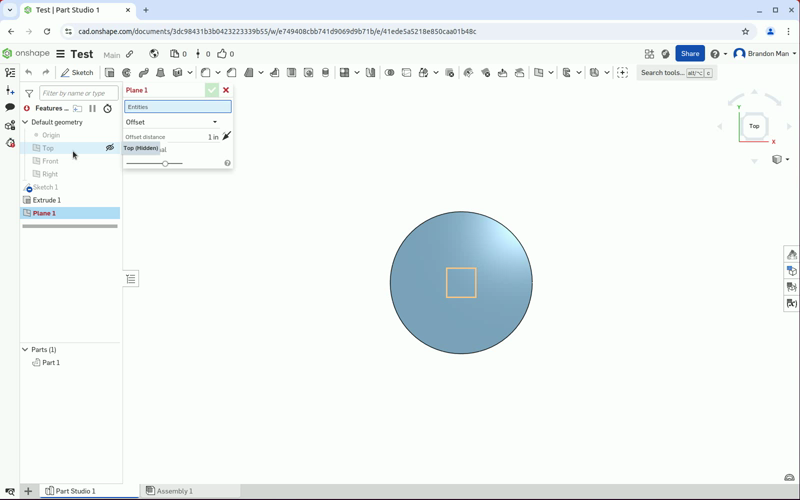
click(73, 150)
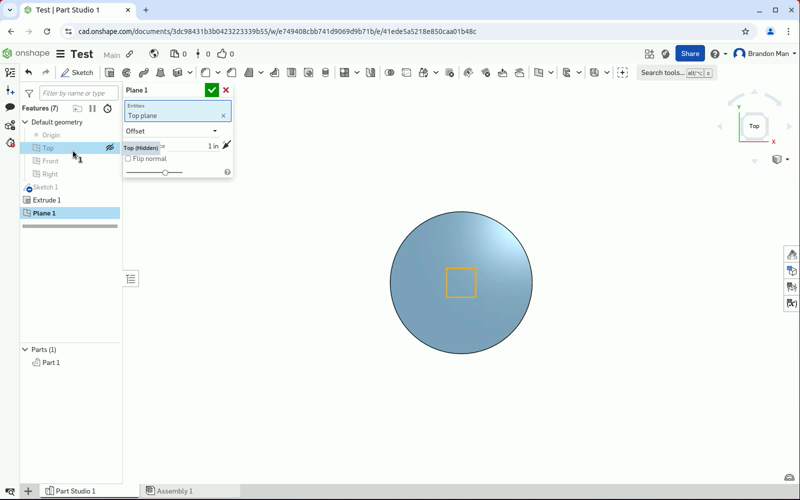
key(tab, 2)
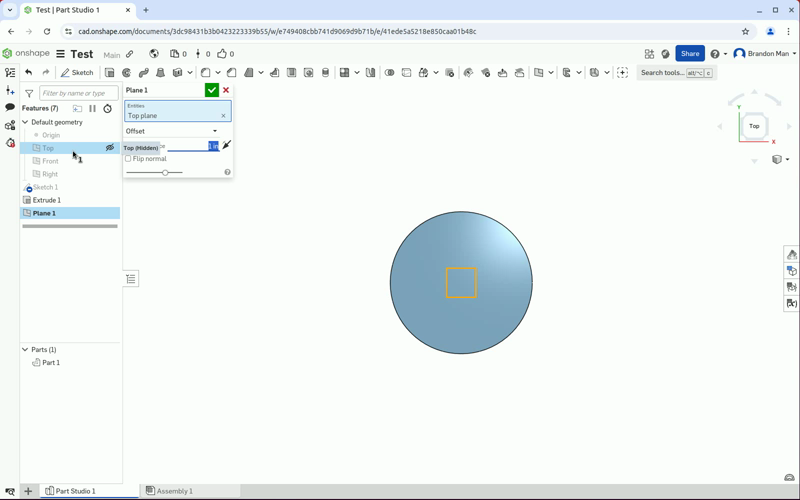
text(5.792)
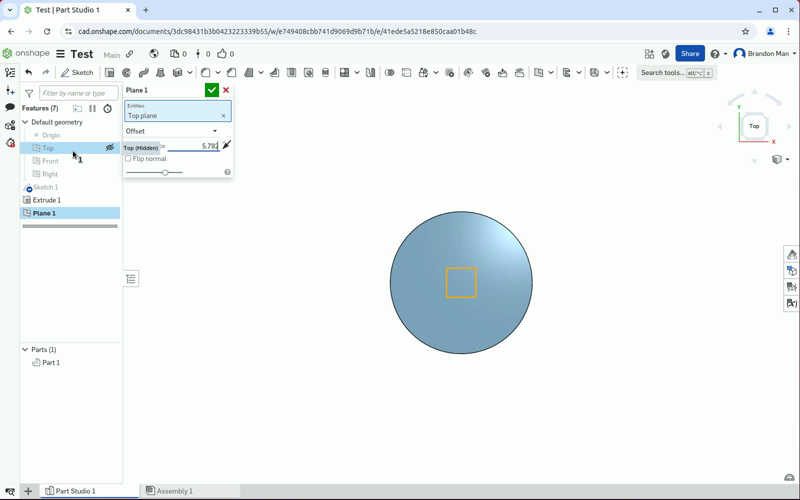
key(enter, 2)
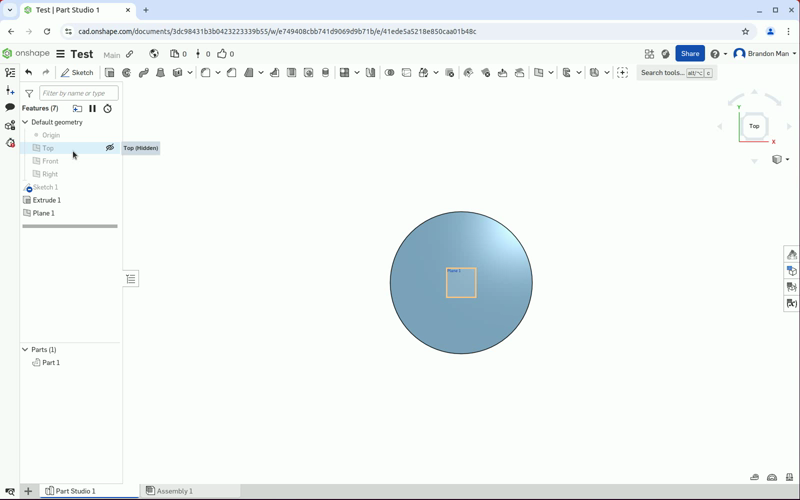
key(shift+s)
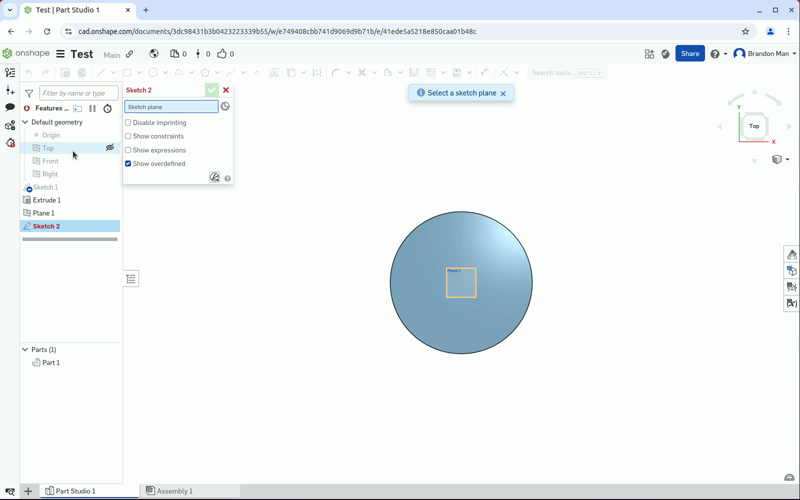
mouse_move(73, 215)
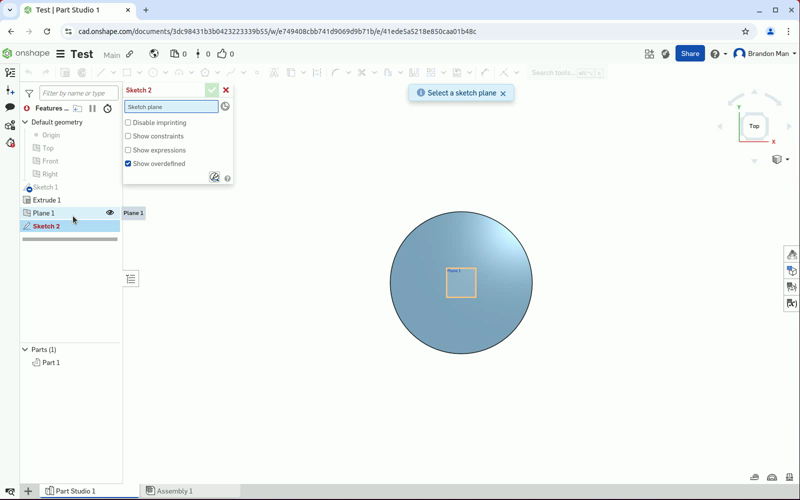
click(73, 215)
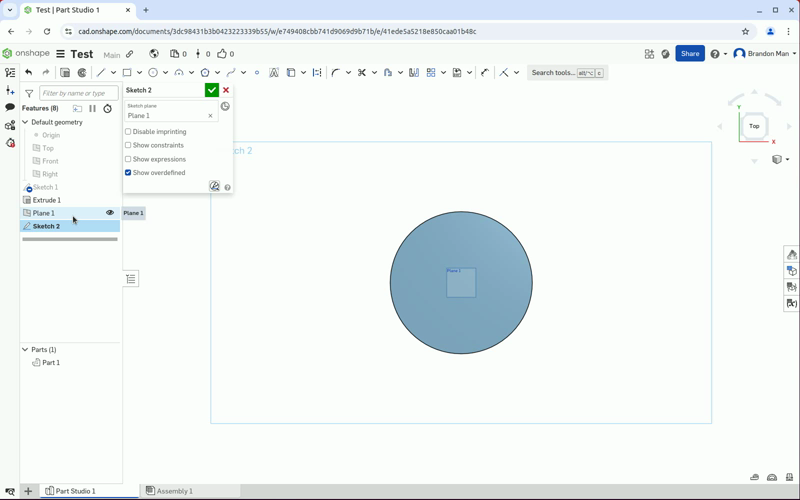
mouse_move(73, 352)
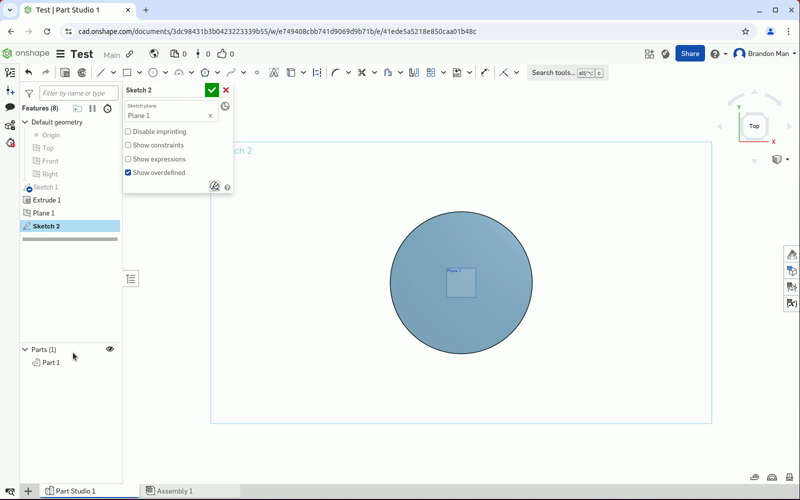
key(y)
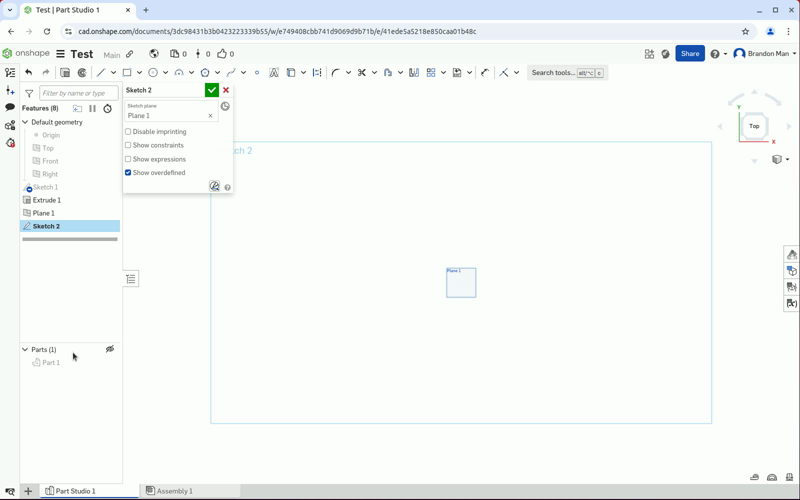
key(c)
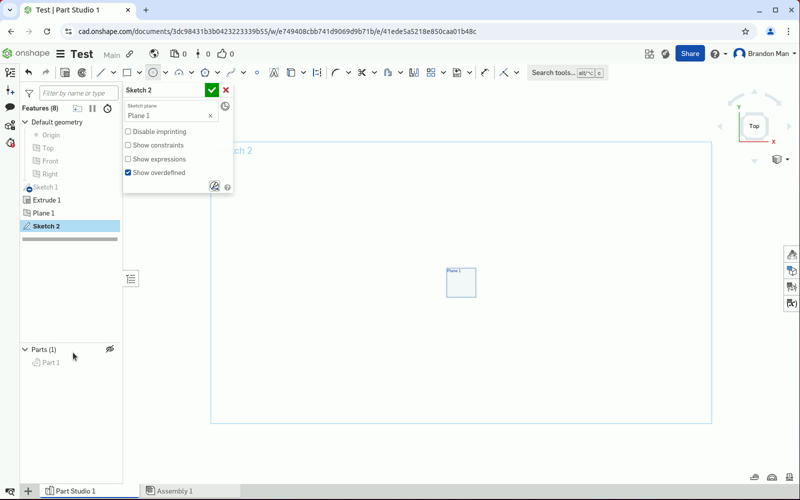
key_down(shift)
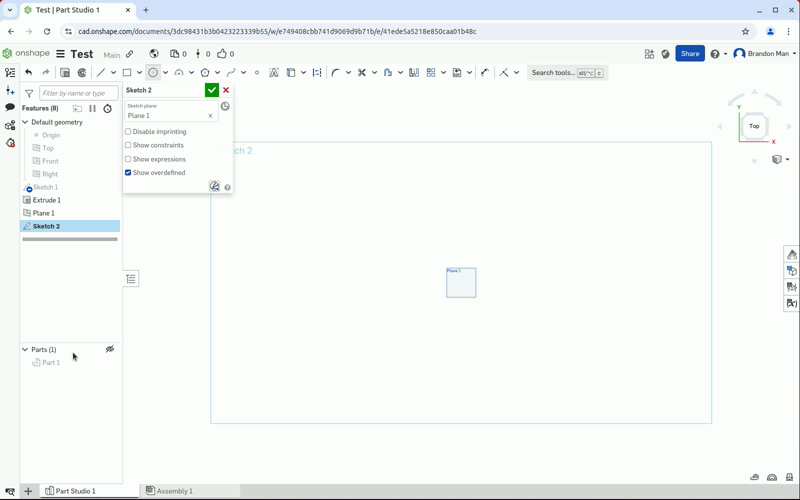
mouse_move(461, 303)
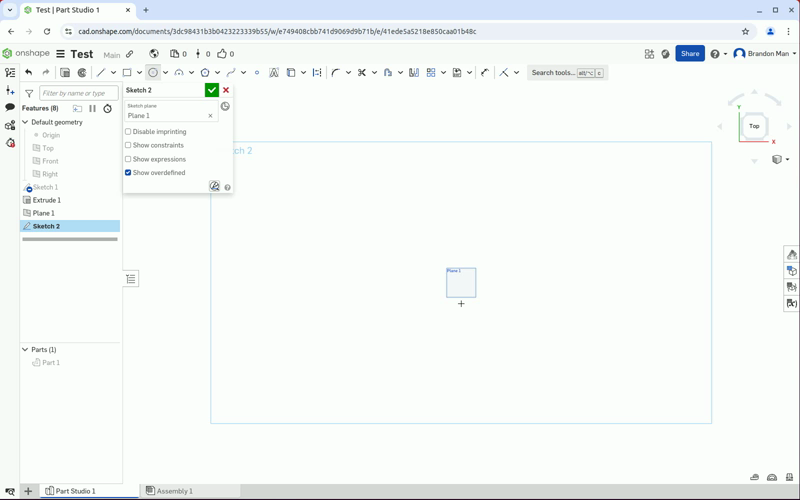
click(461, 303)
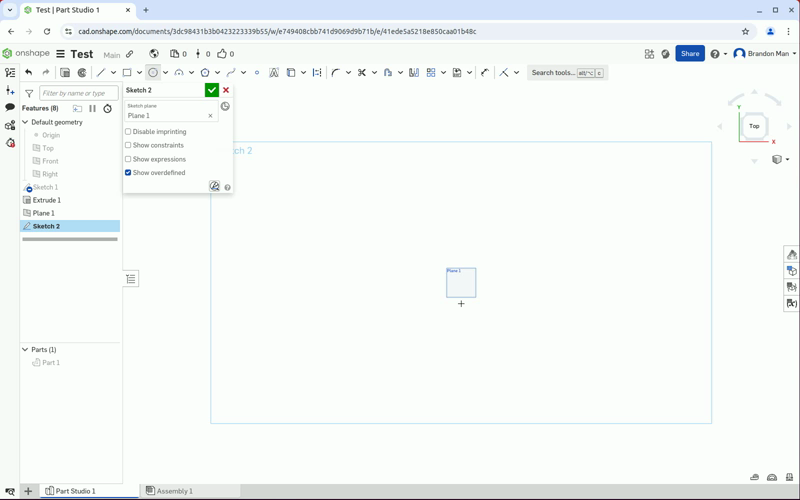
key_up(shift)
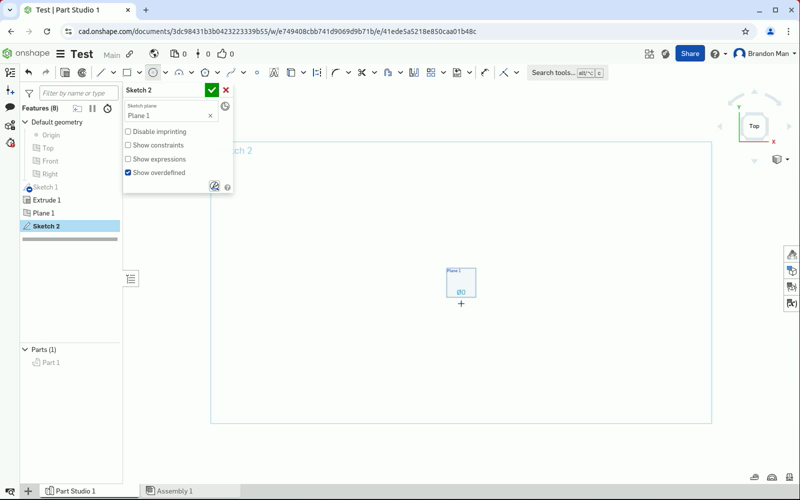
mouse_move(508, 303)
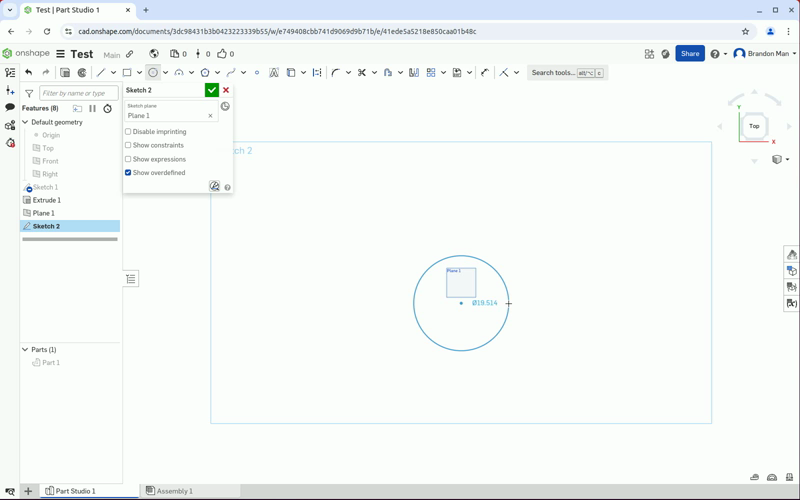
click(508, 303)
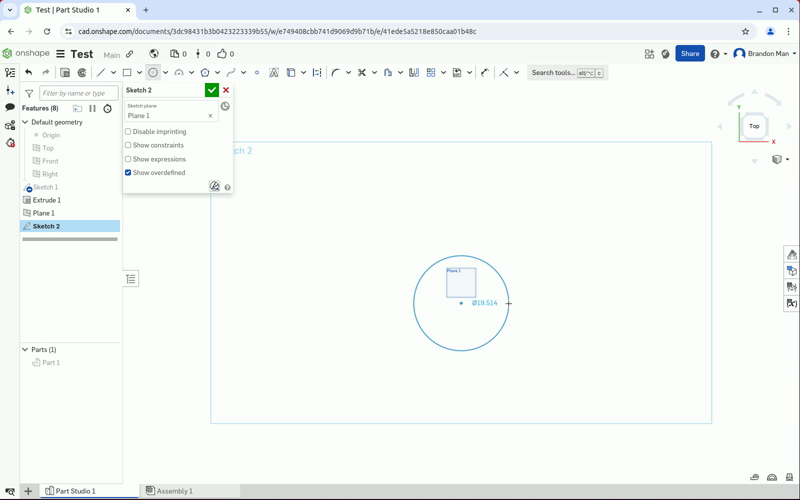
key(esc)
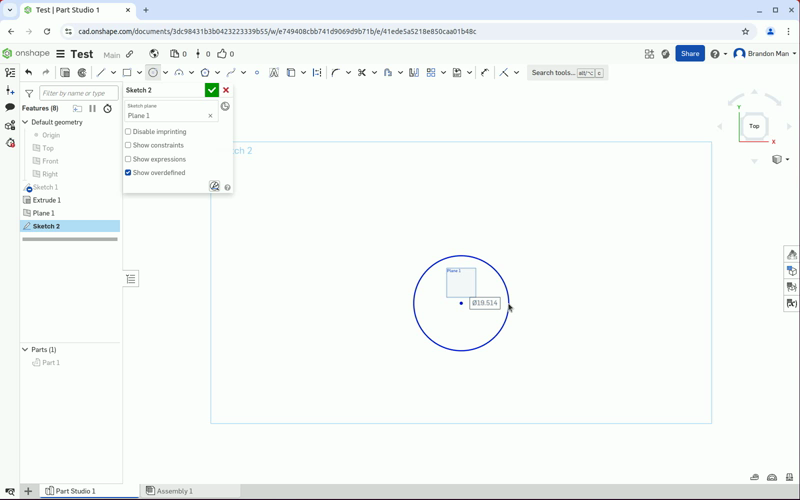
mouse_move(435, 320)
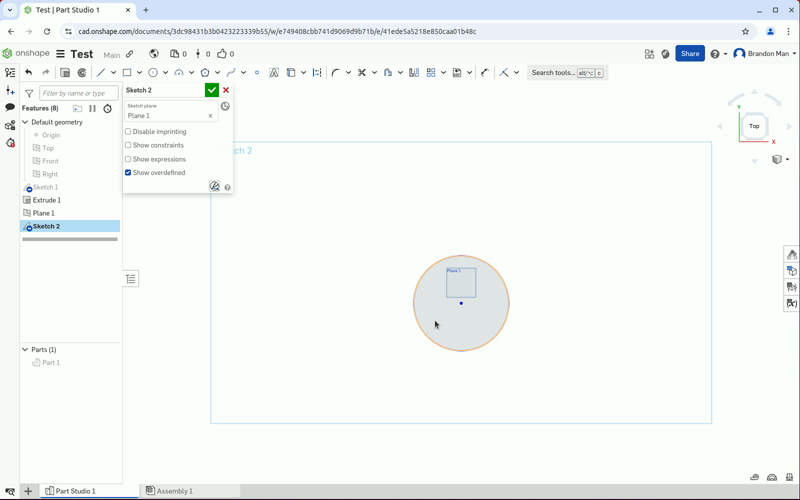
click(435, 320)
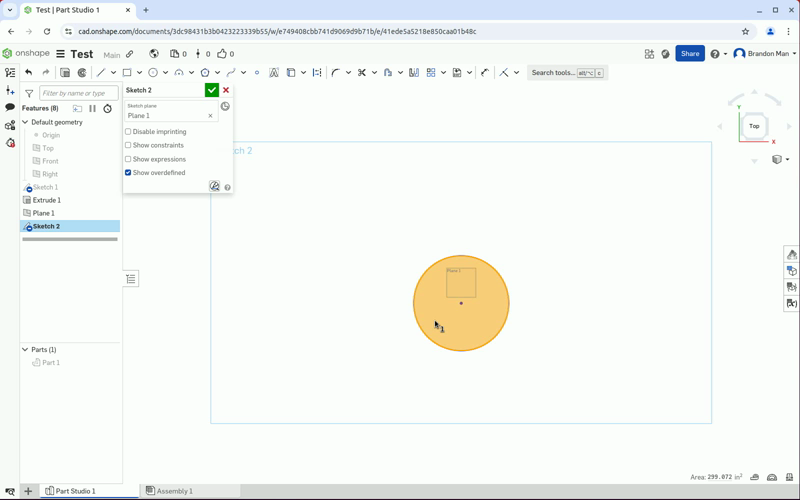
mouse_move(73, 352)
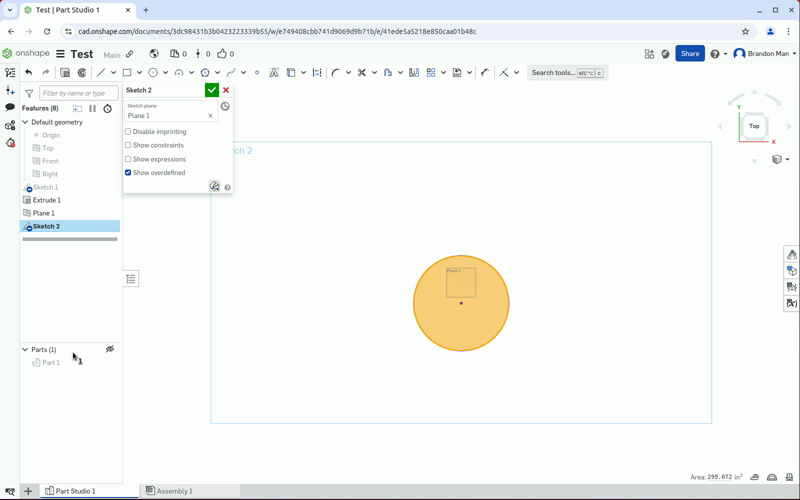
key(shift+y)
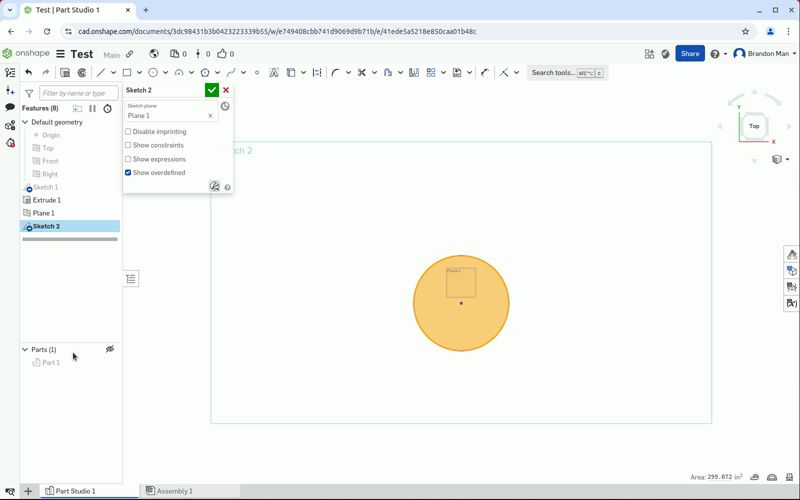
key(shift+e)
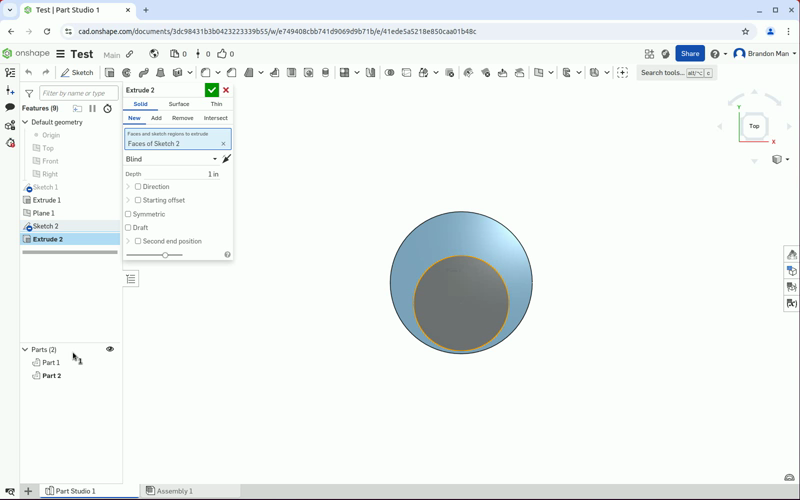
mouse_move(143, 106)
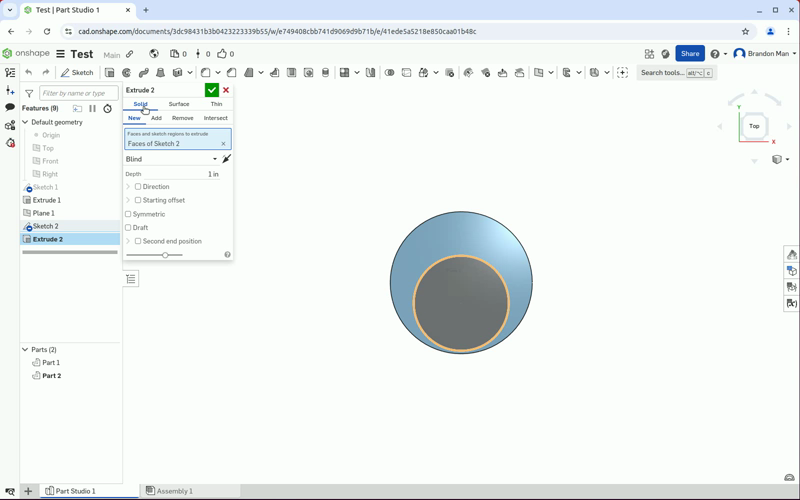
click(143, 106)
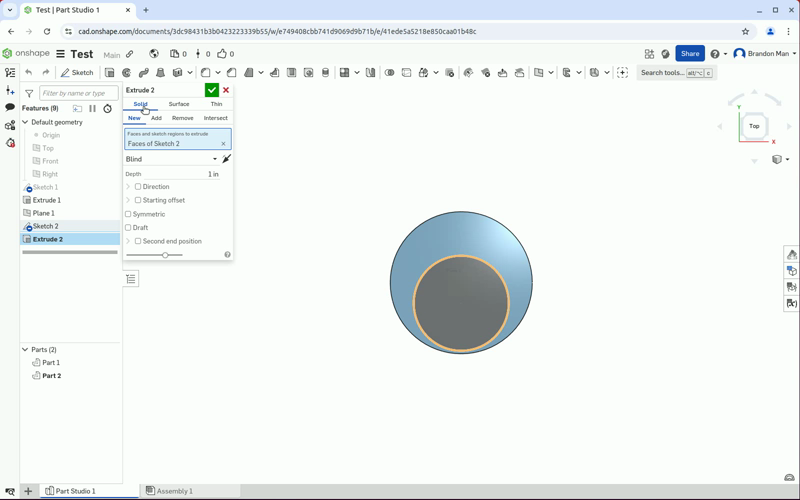
mouse_move(137, 120)
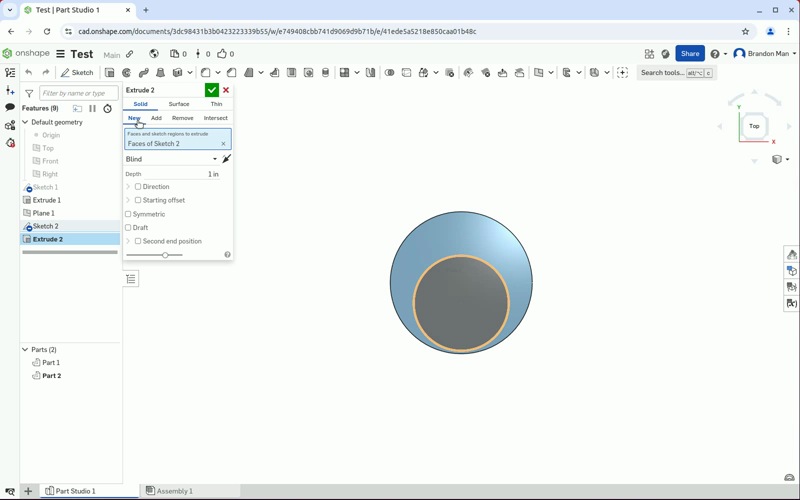
click(137, 120)
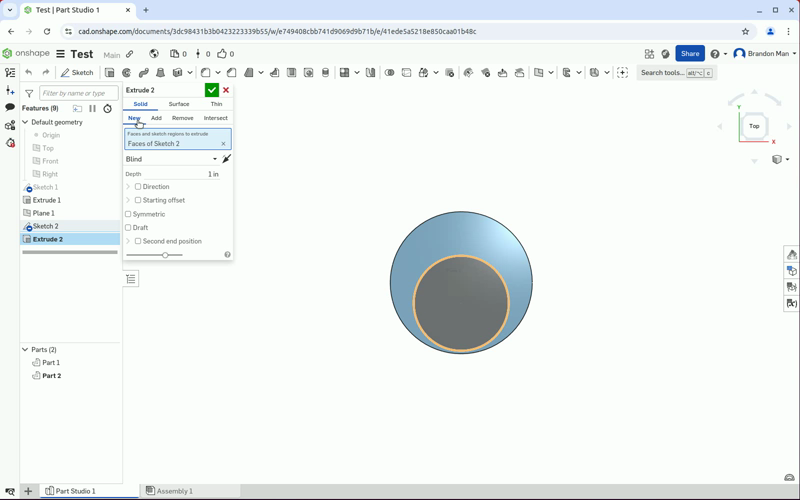
key(tab, 4)
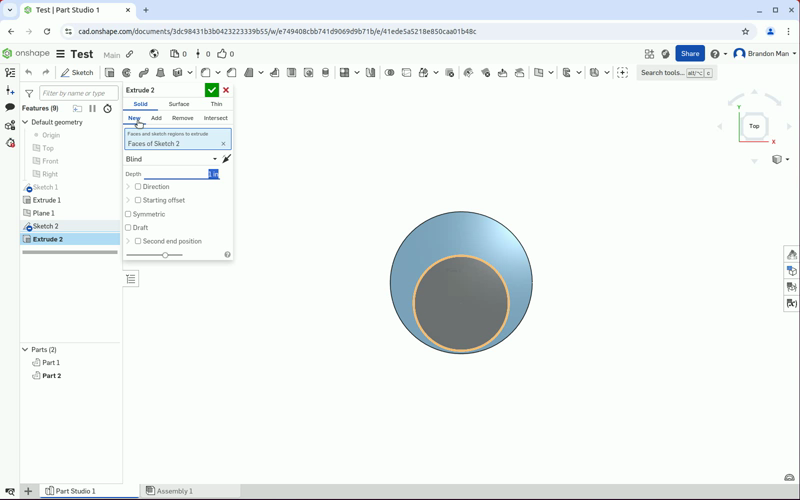
text(17.331)
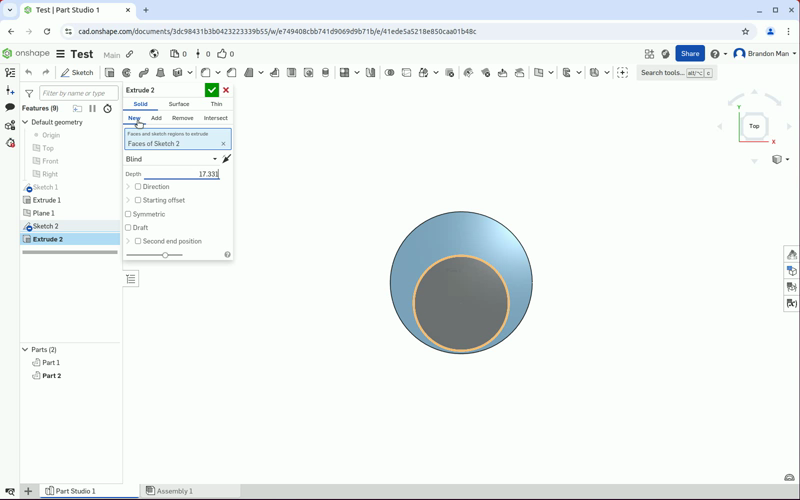
key(enter)
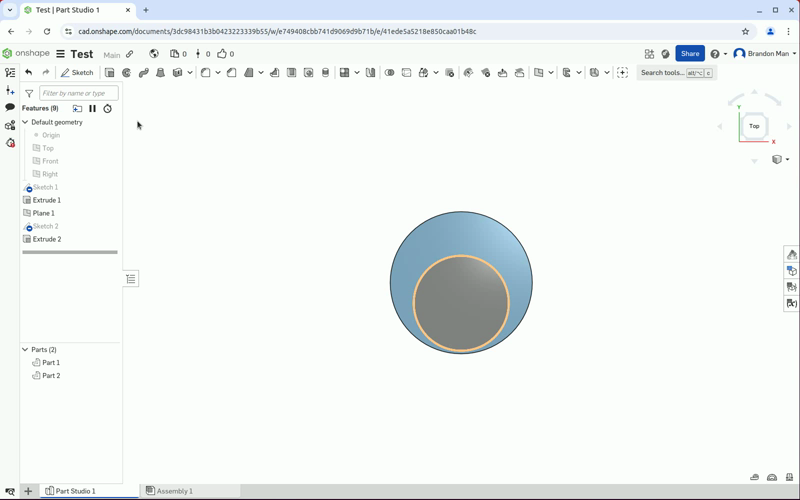
key(shift+h)
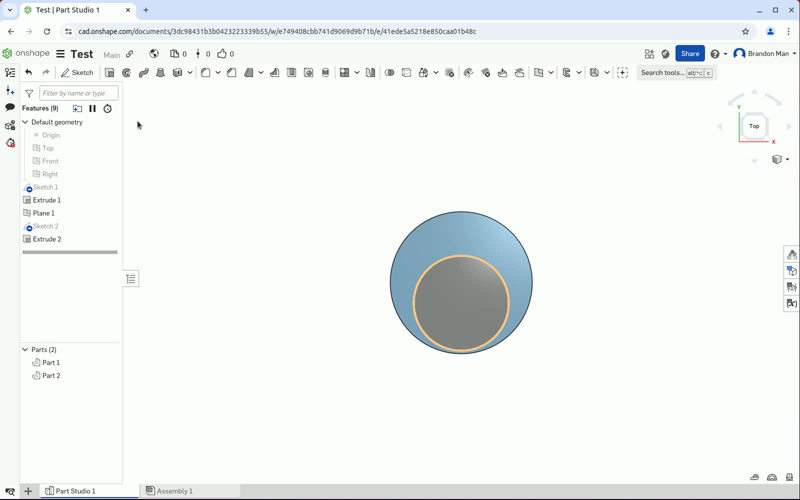
key(shift+h)
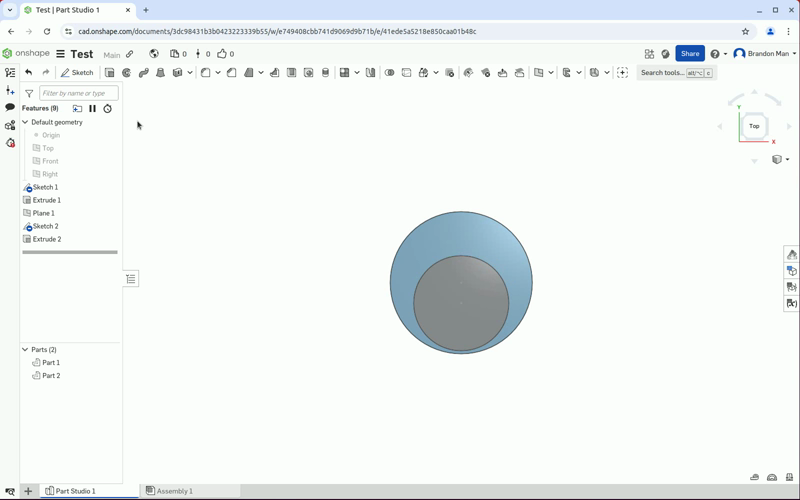
key(shift+7)
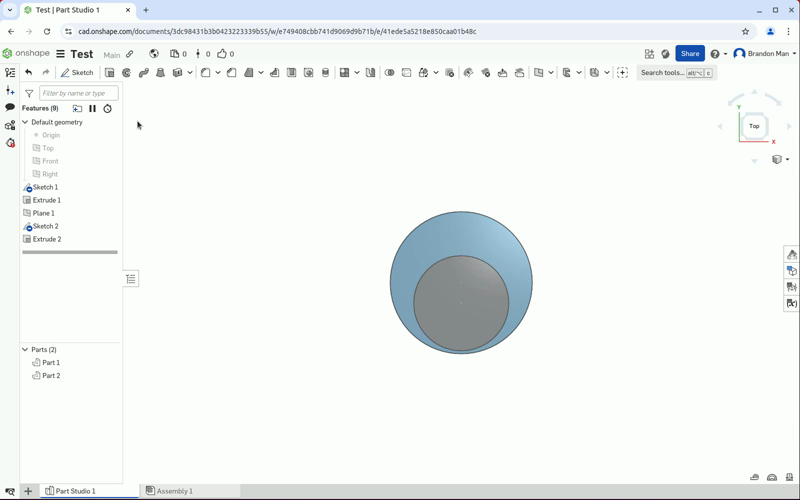
key(up, 3)
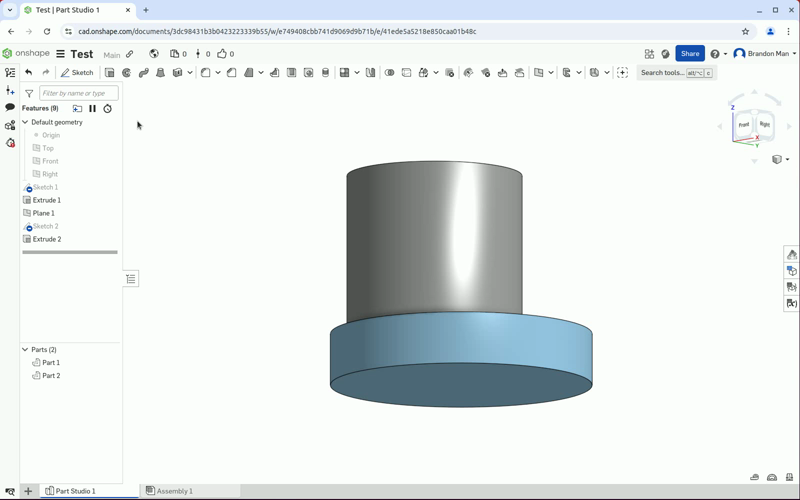
key(left, 3)
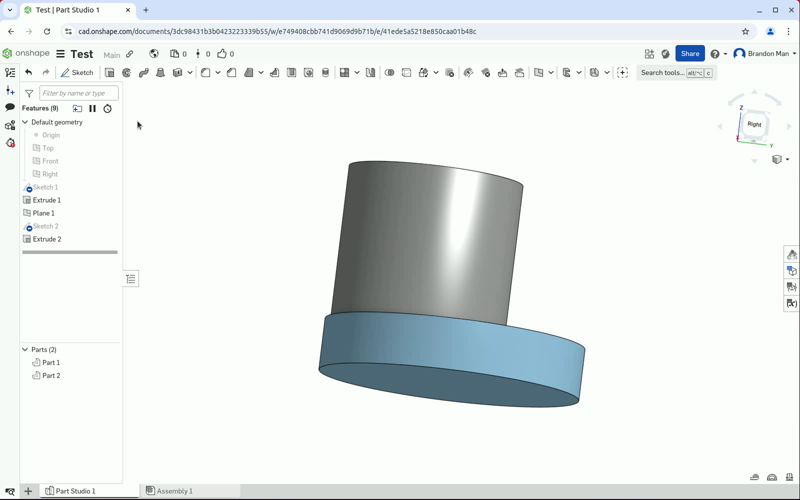
key(right, 3)
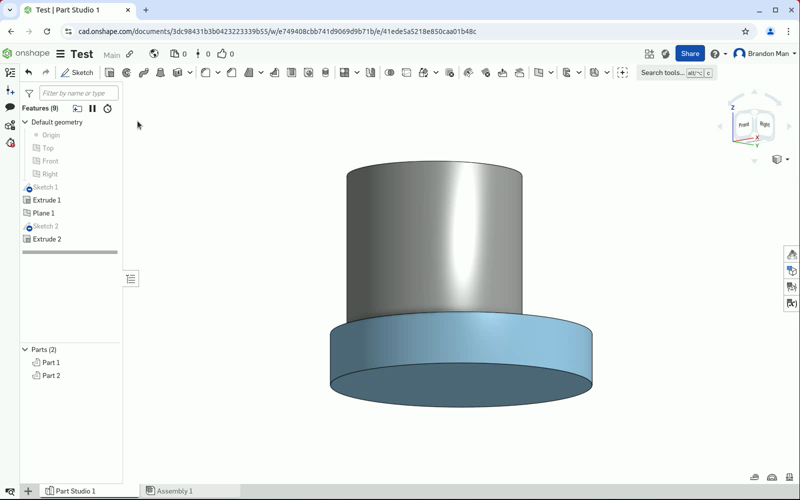
key(down, 3)
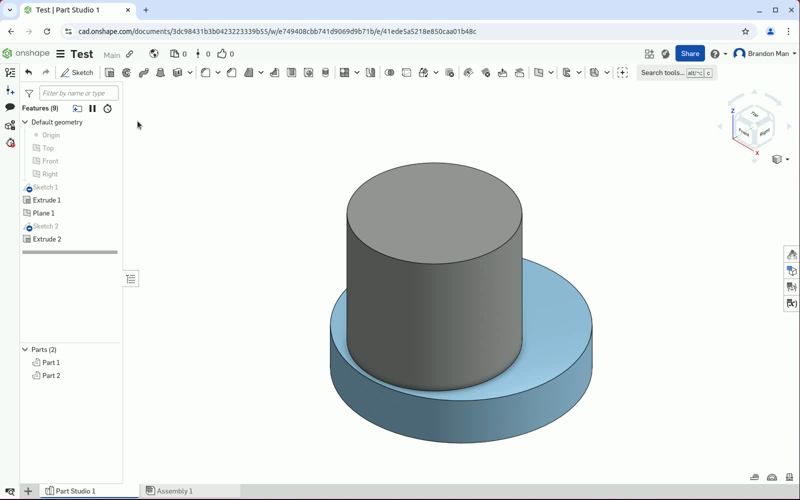
mouse_move(73, 189)
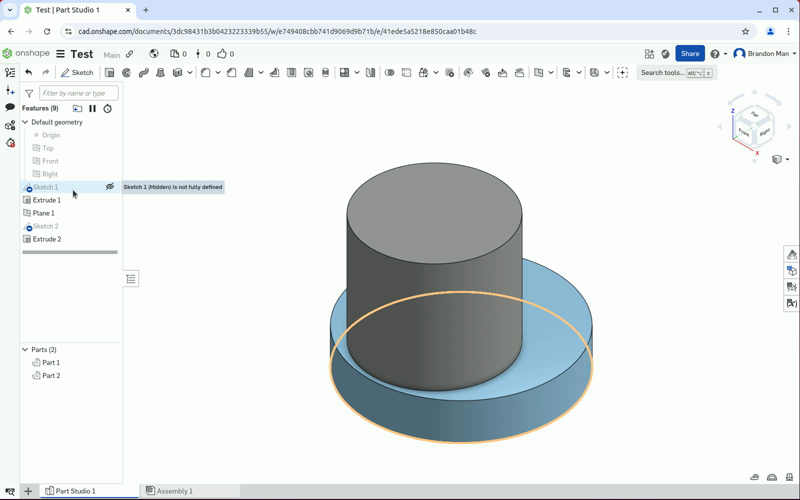
click(73, 189)